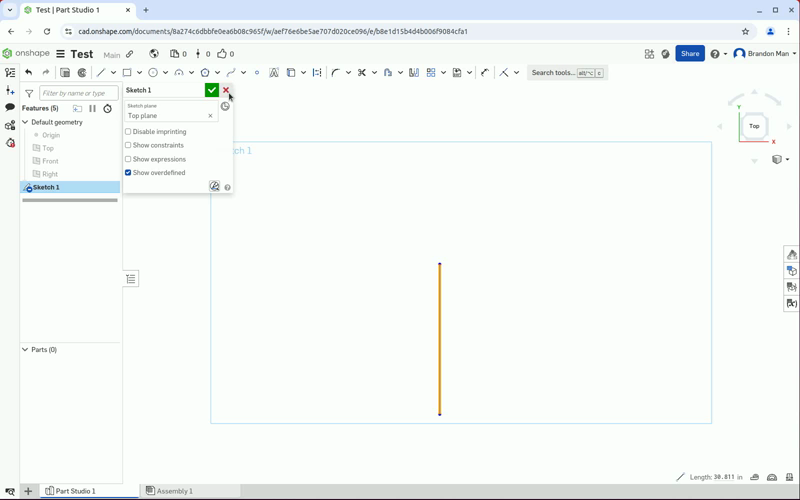
key(shift+h)
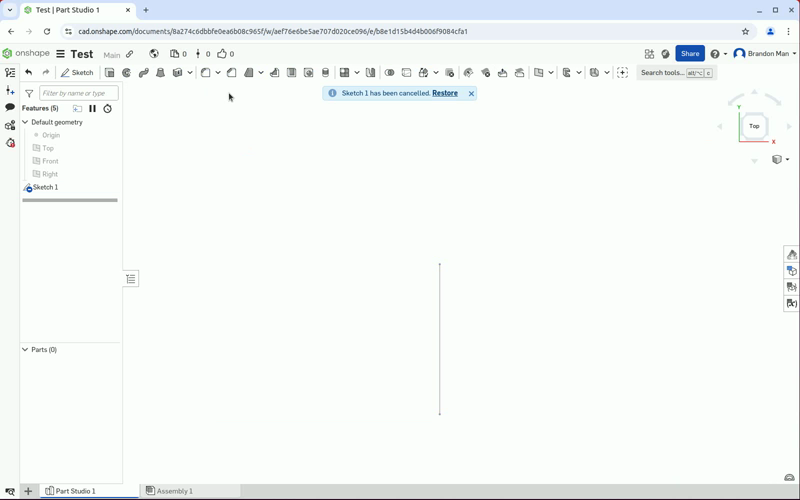
key(shift+s)
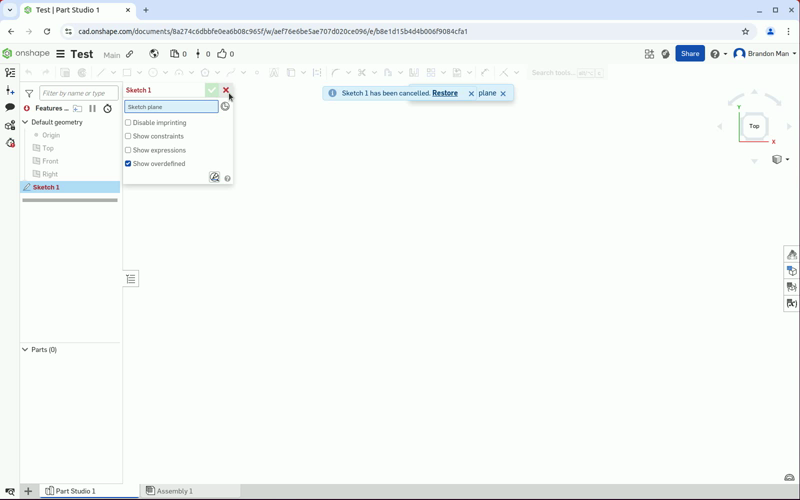
mouse_move(73, 150)
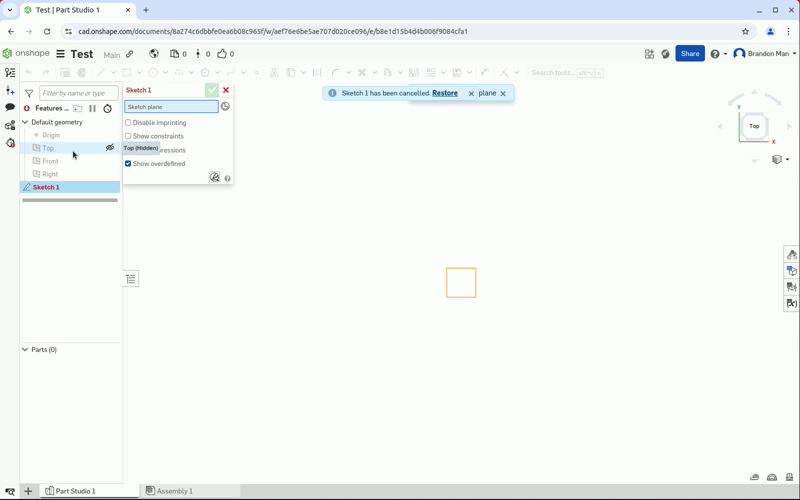
click(73, 150)
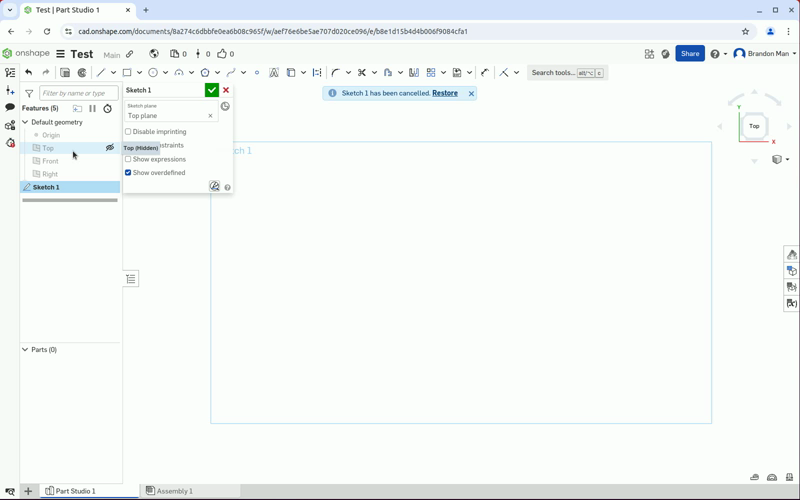
mouse_move(73, 352)
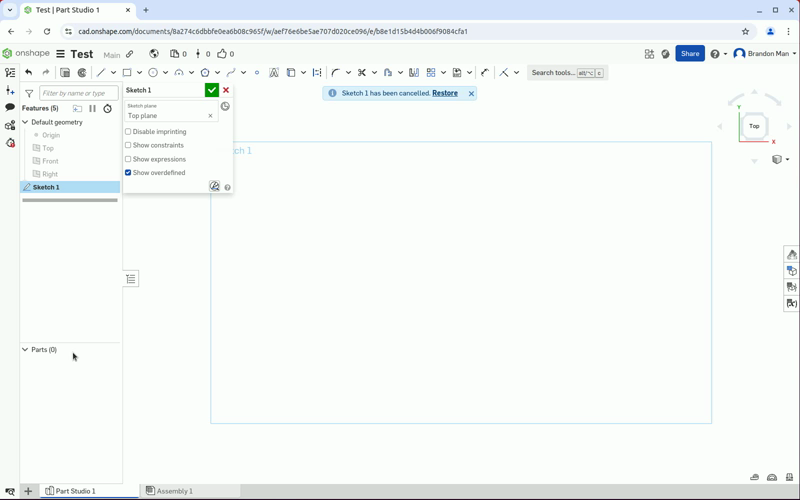
key(y)
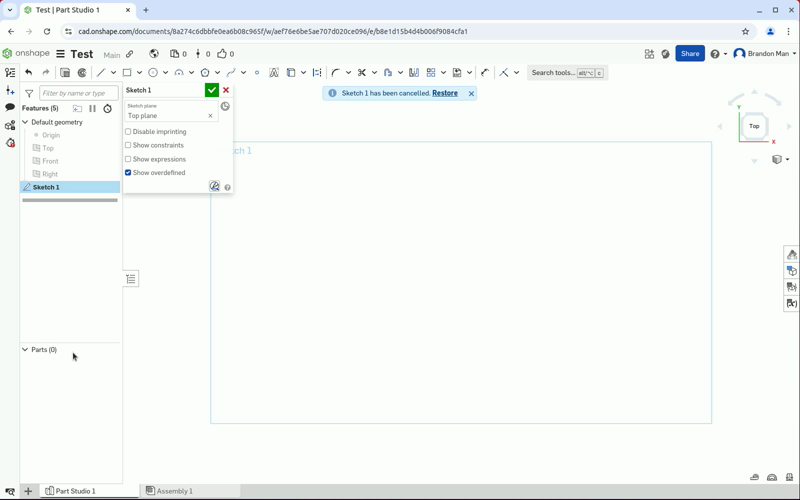
key(c)
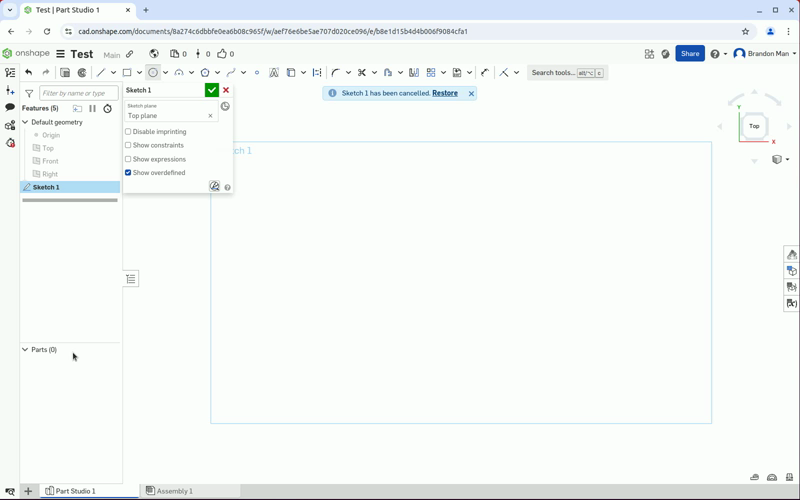
key_down(shift)
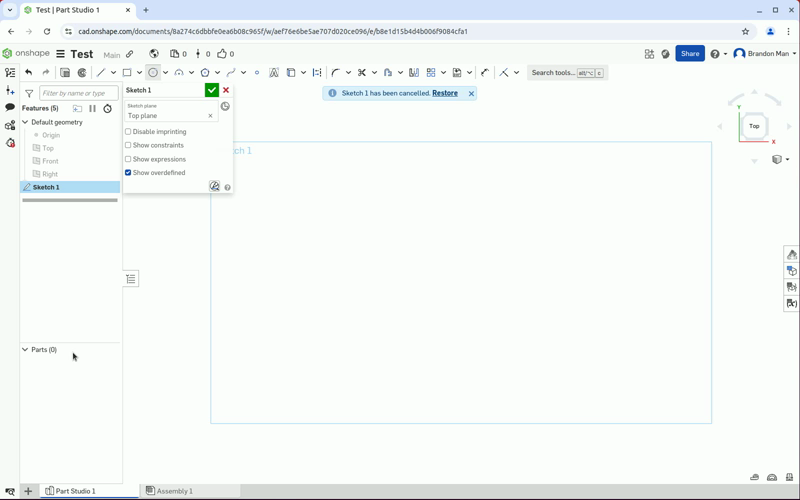
mouse_move(460, 282)
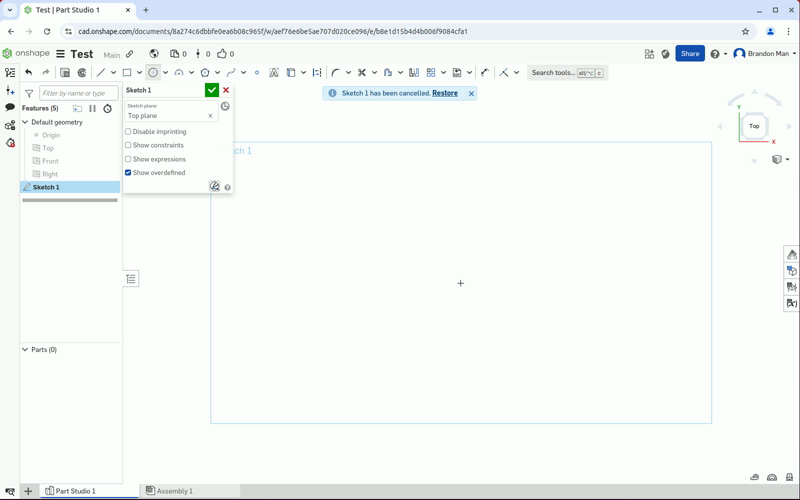
click(460, 282)
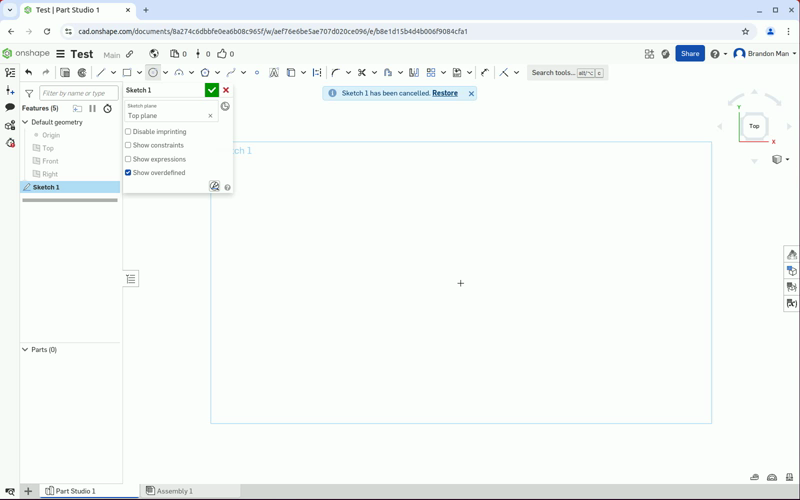
key_up(shift)
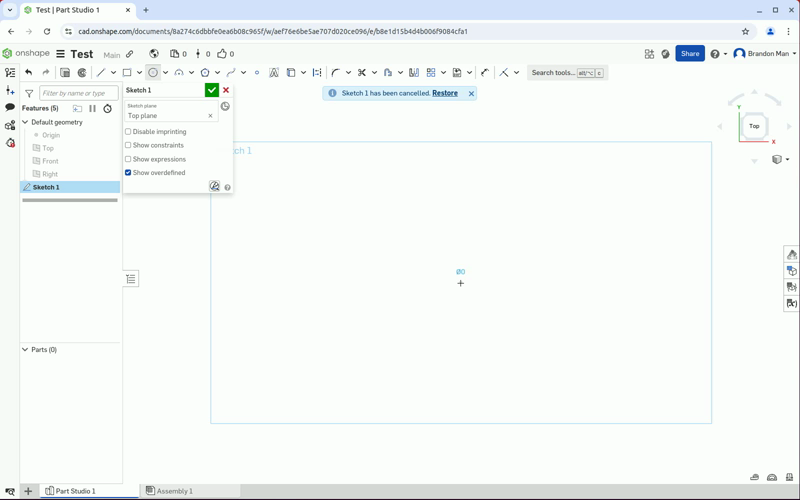
mouse_move(487, 282)
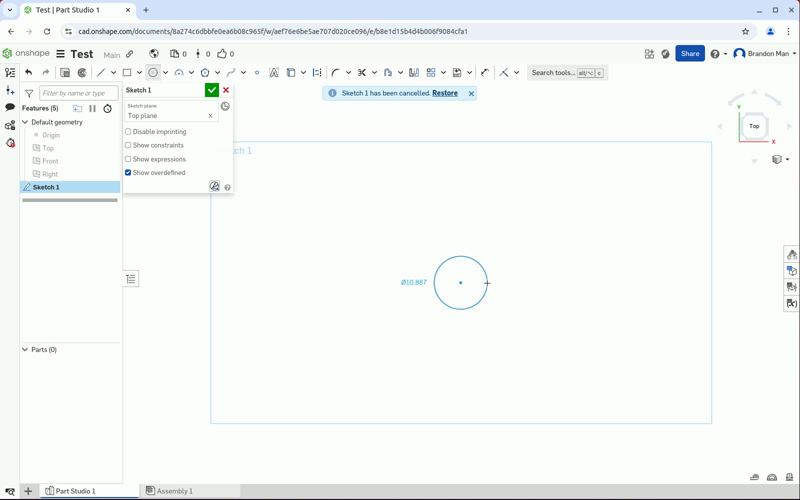
click(487, 282)
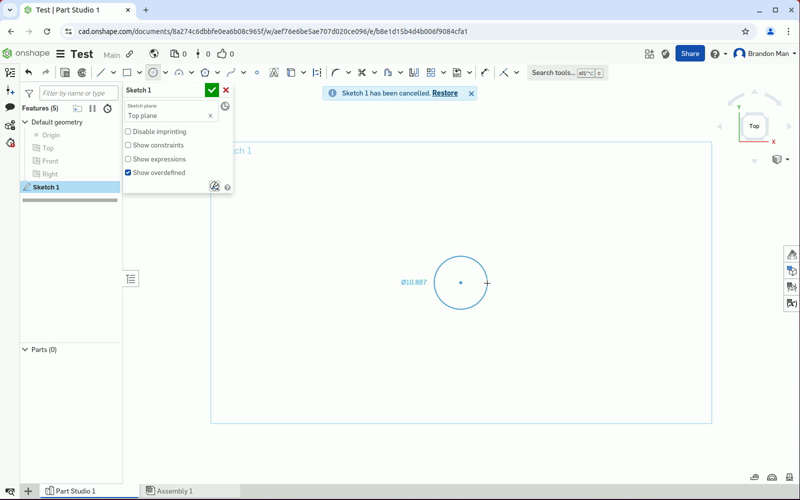
key(esc)
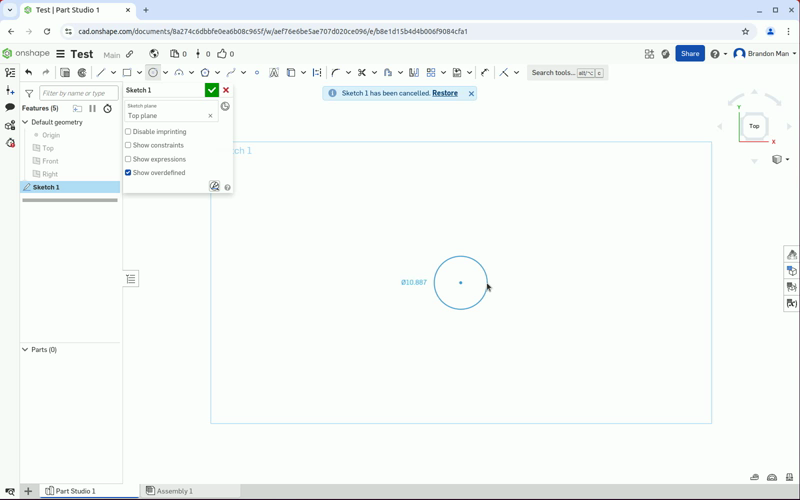
mouse_move(456, 263)
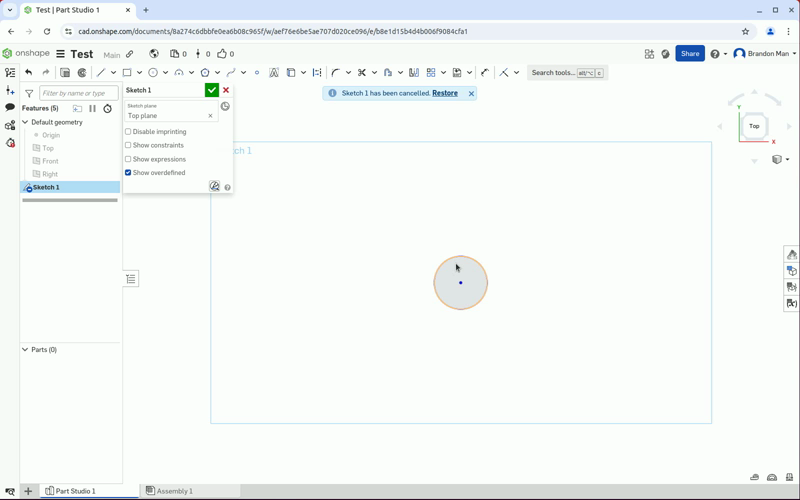
click(456, 263)
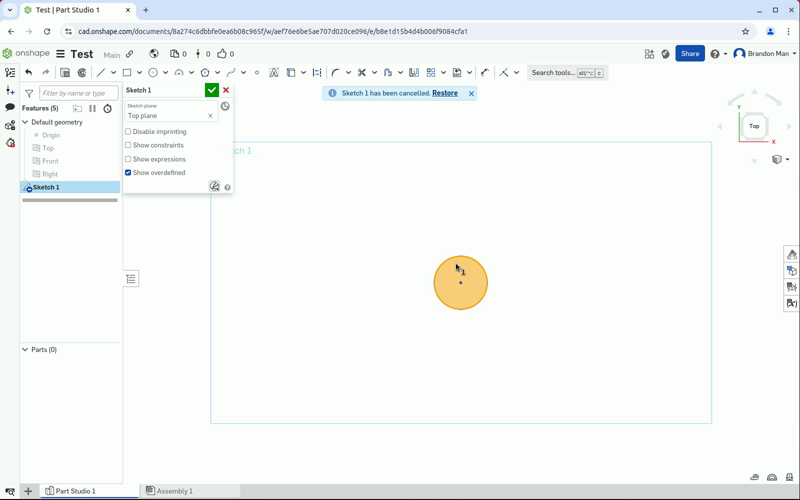
mouse_move(73, 352)
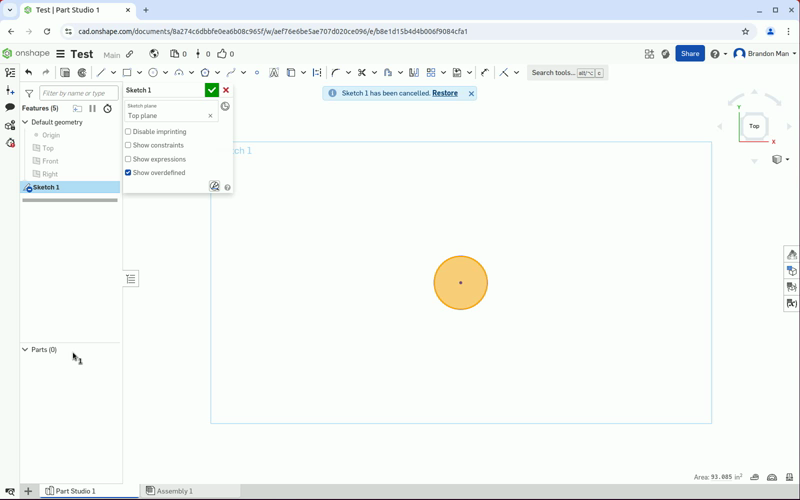
key(shift+y)
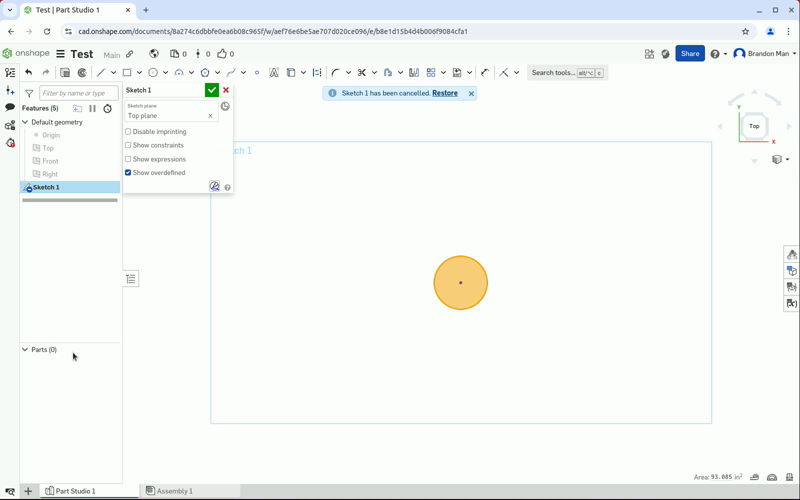
key(shift+e)
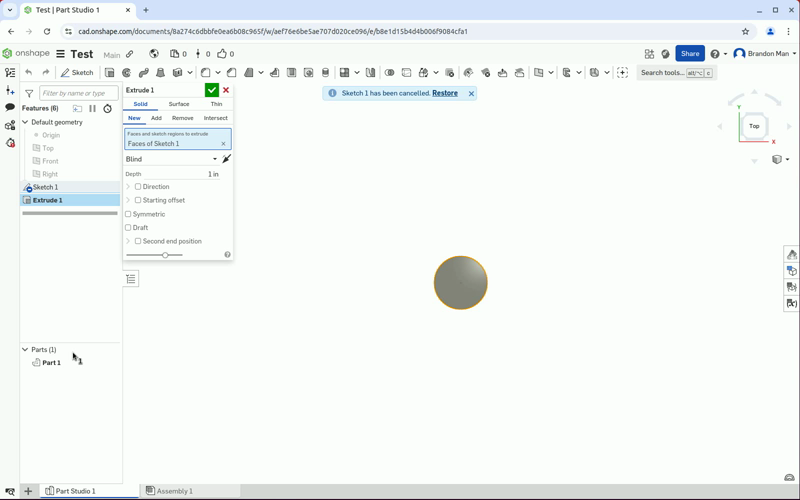
mouse_move(143, 106)
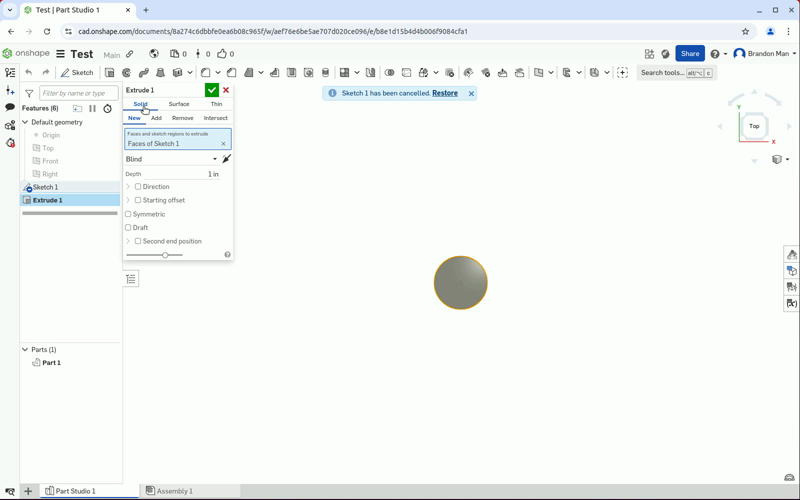
click(143, 106)
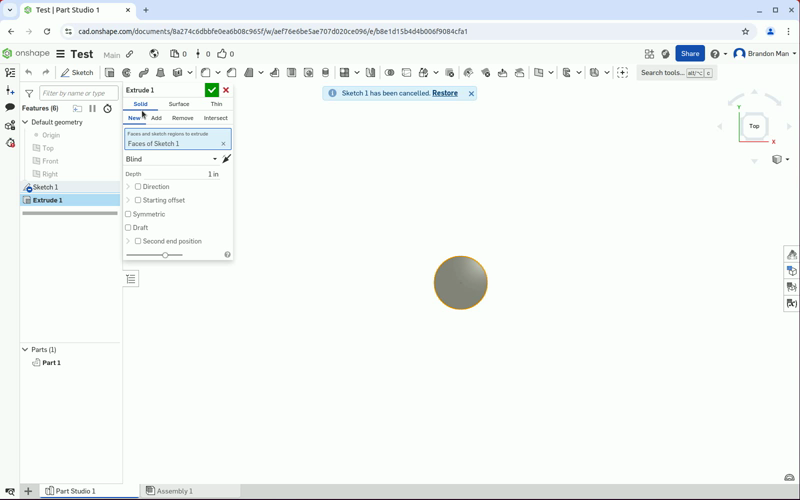
mouse_move(137, 120)
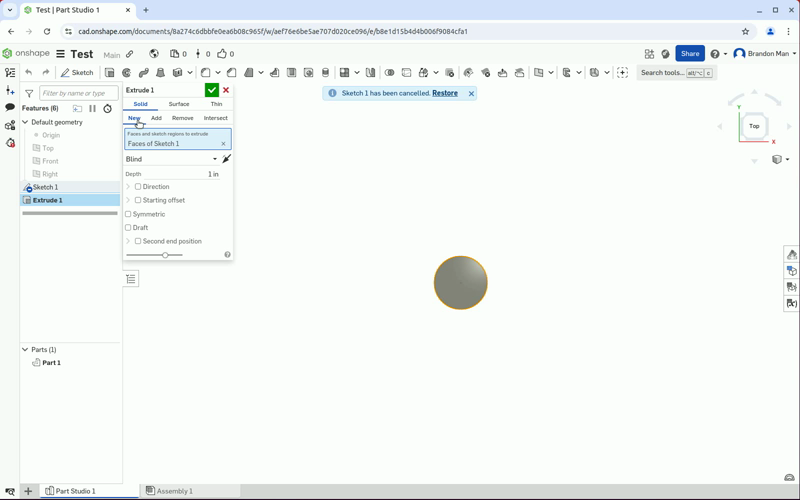
click(137, 120)
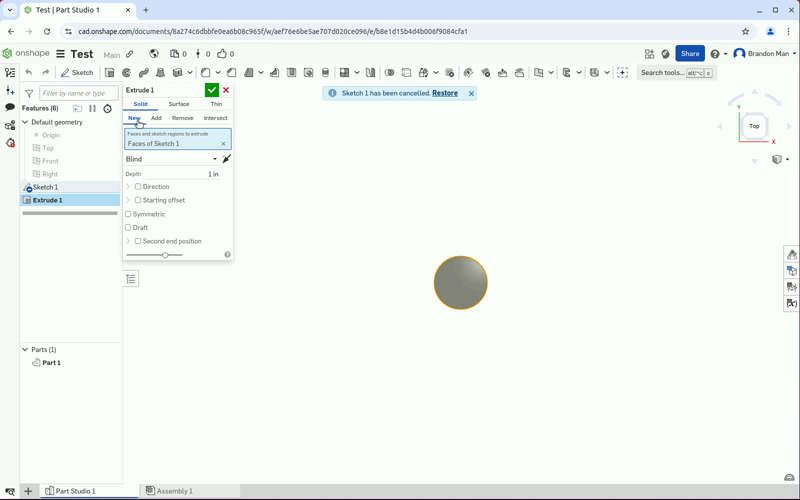
key(tab, 4)
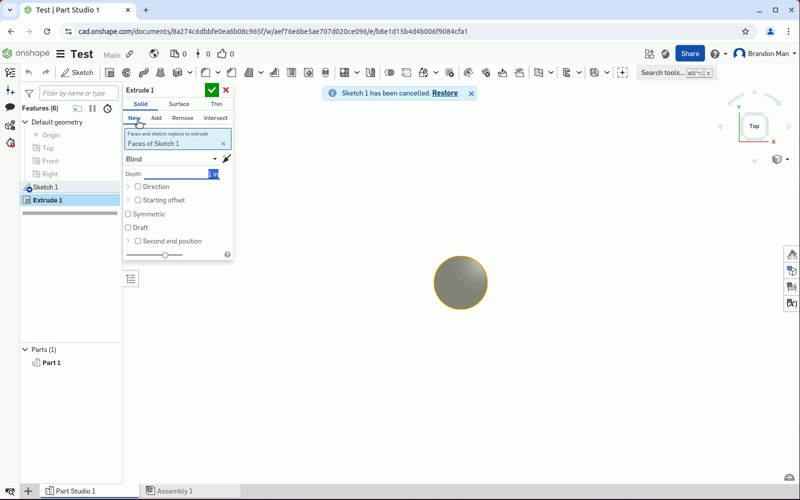
text(0.963)
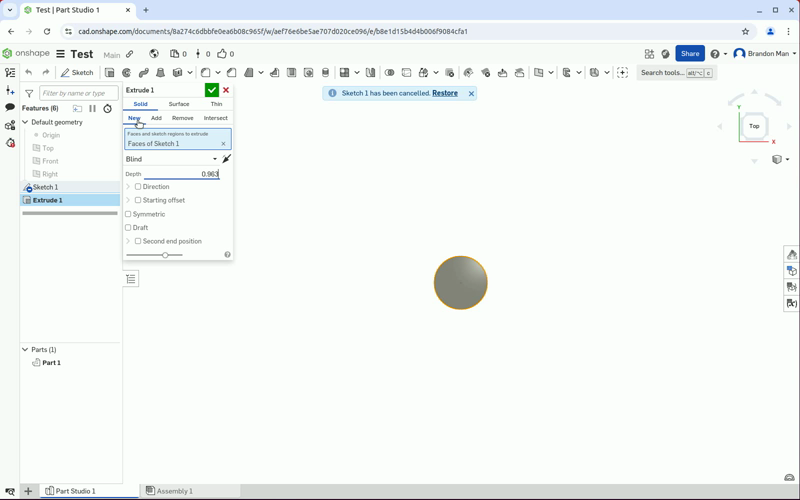
key(enter)
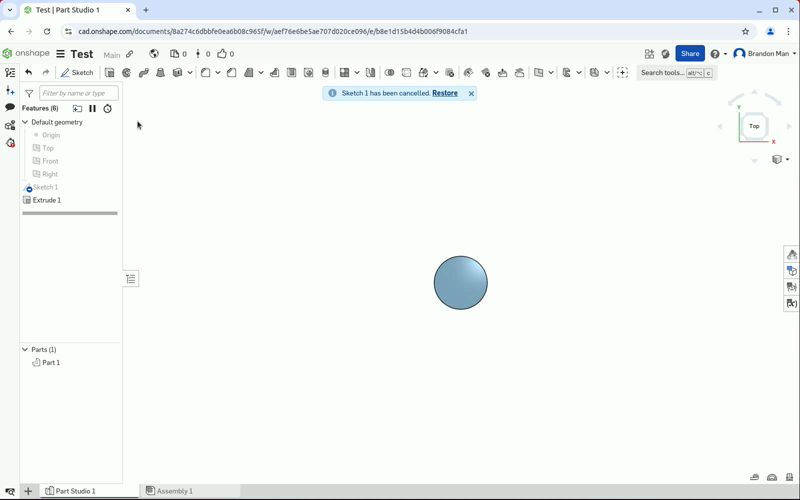
key(shift+h)
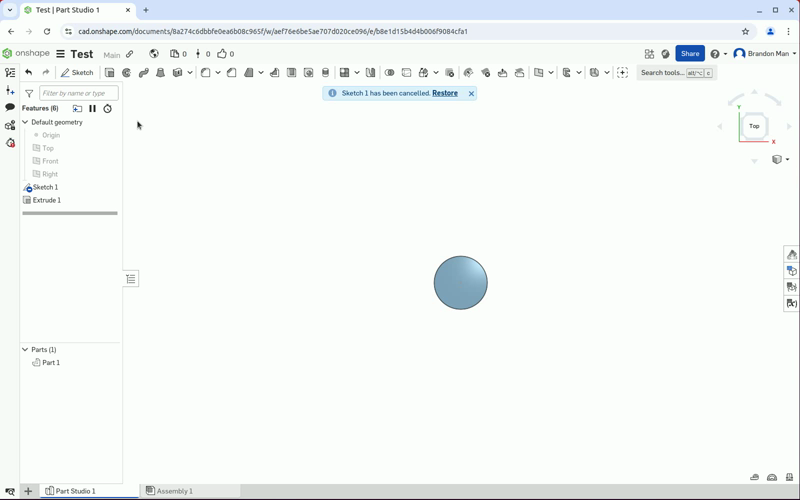
key(shift+h)
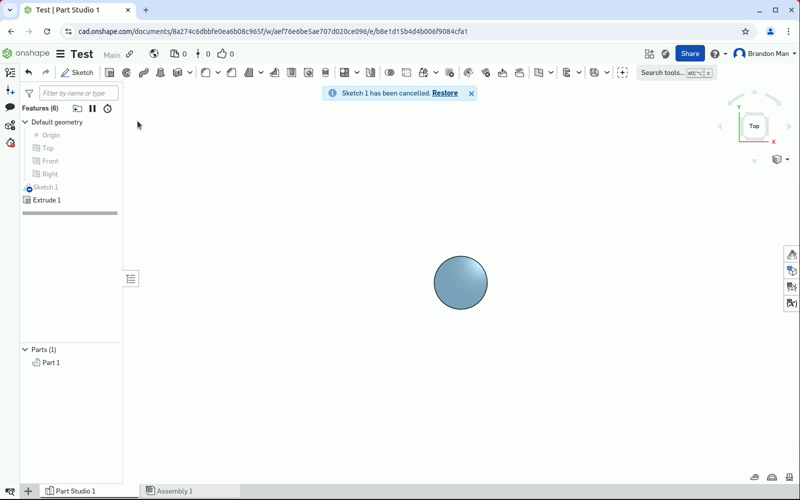
mouse_move(73, 189)
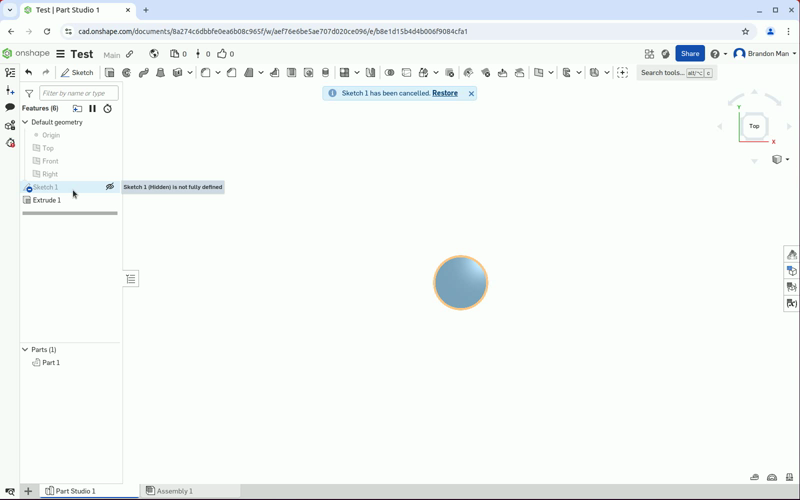
click(73, 189)
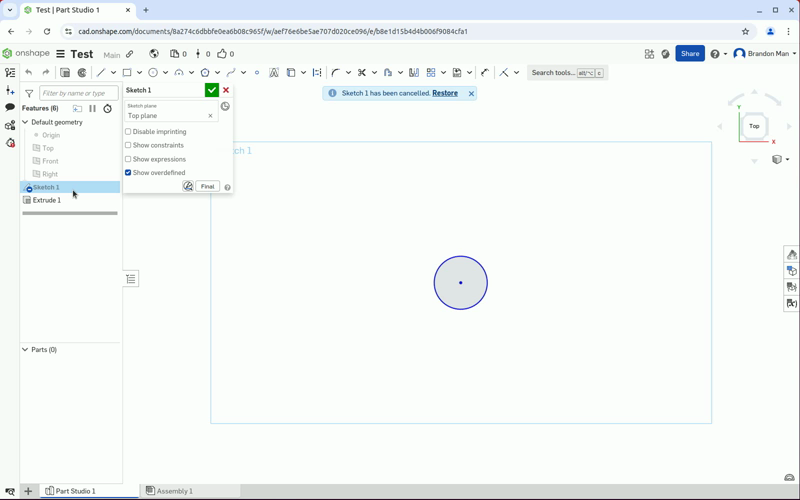
mouse_move(229, 92)
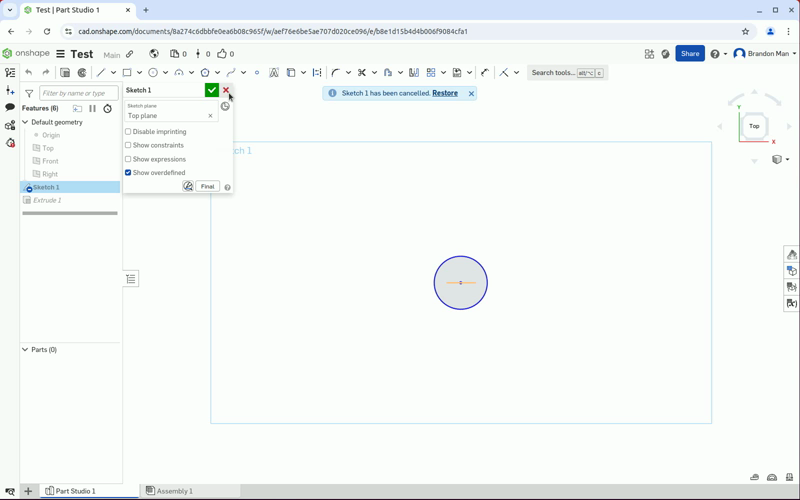
click(229, 92)
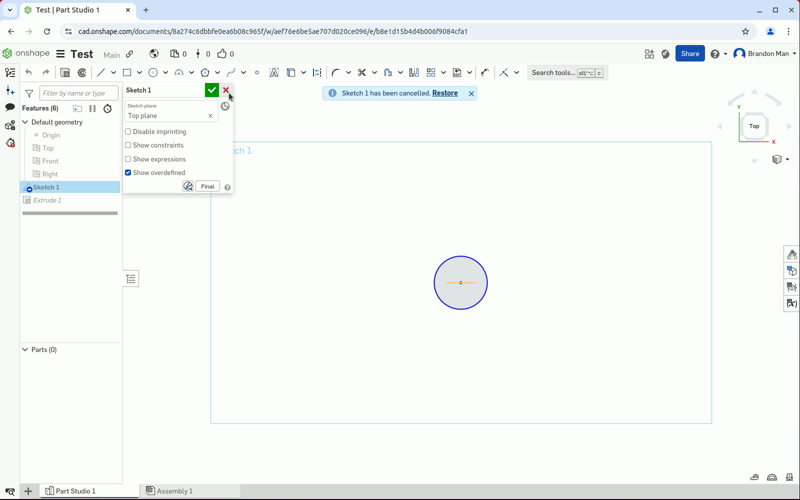
key(shift+s)
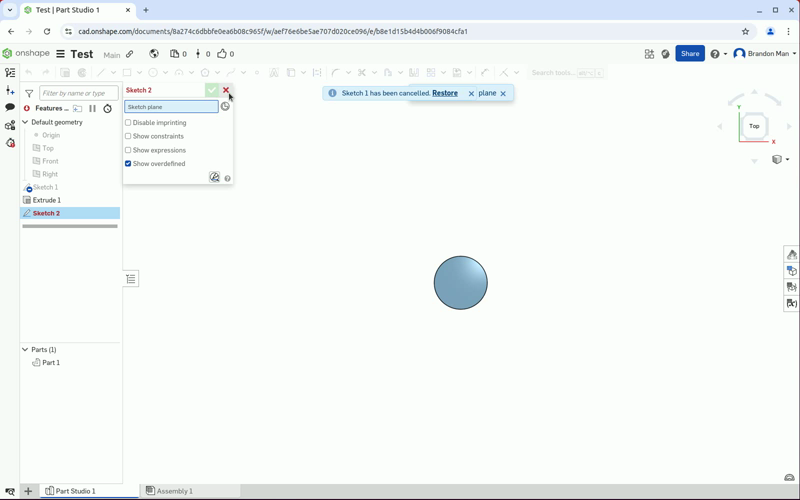
mouse_move(73, 150)
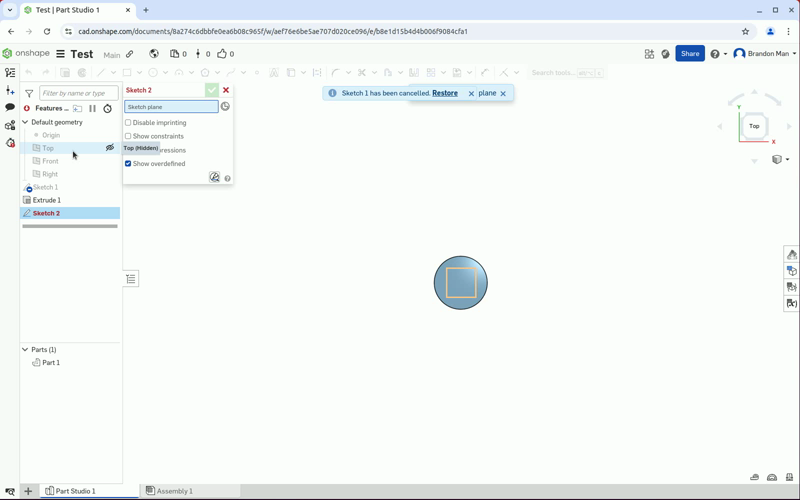
click(73, 150)
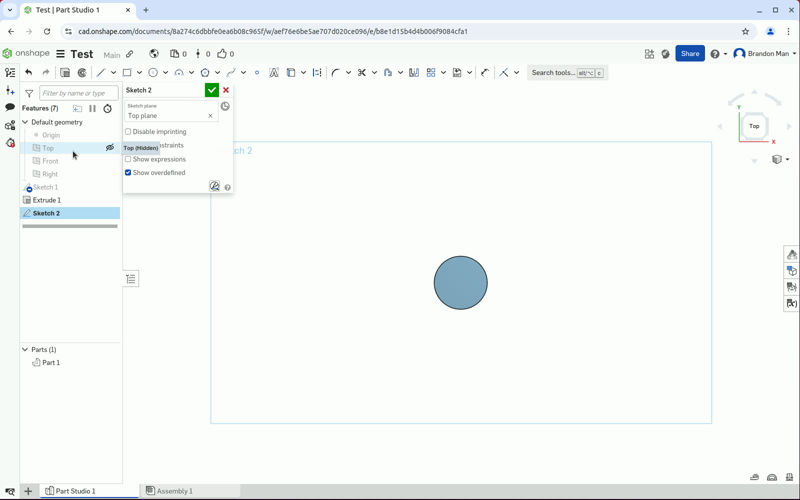
mouse_move(73, 352)
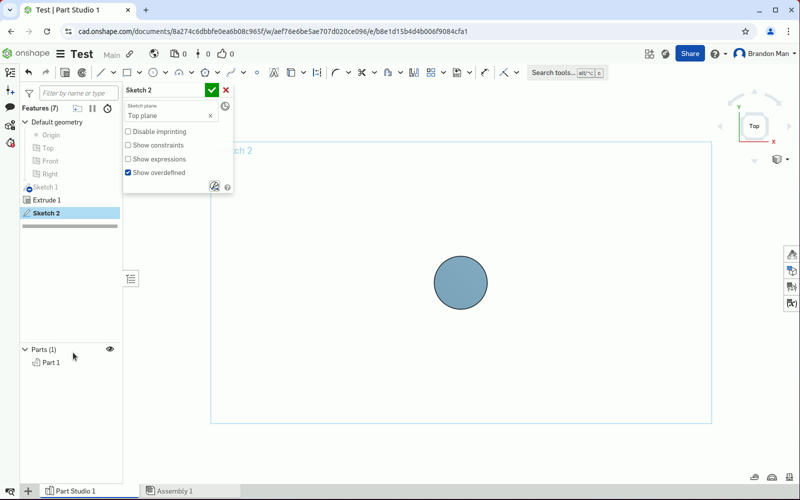
key(y)
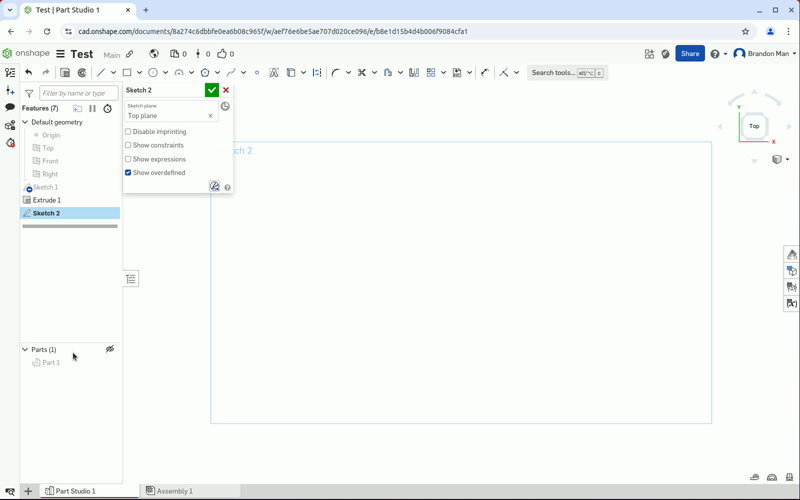
key(c)
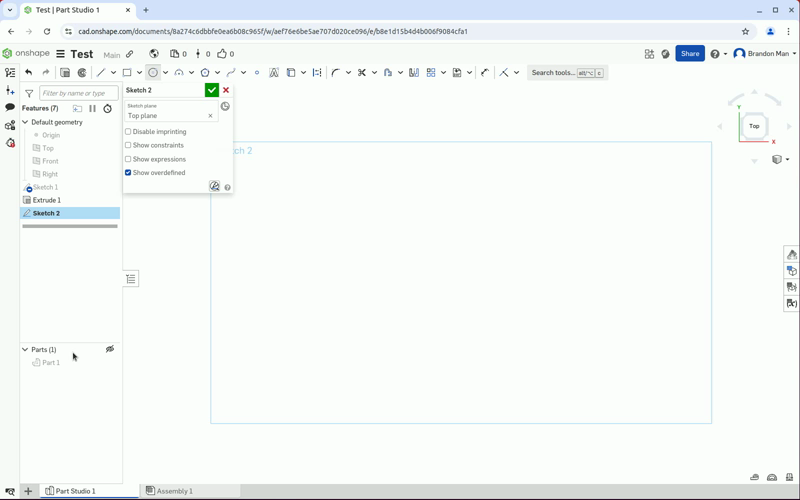
key_down(shift)
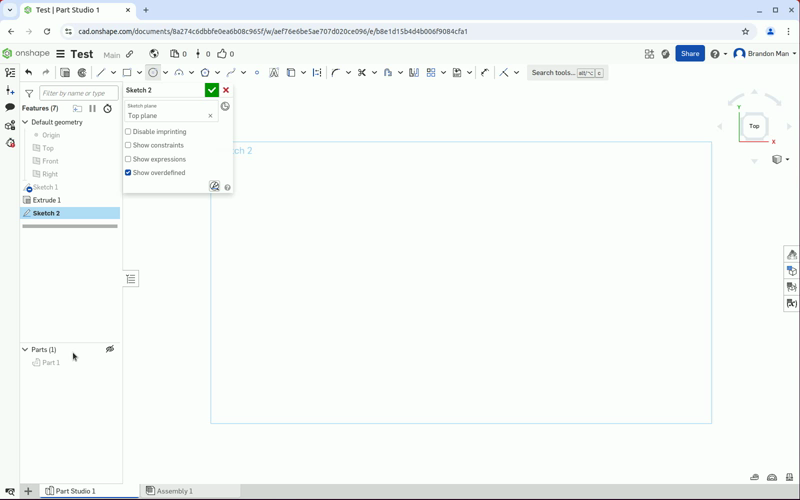
mouse_move(460, 197)
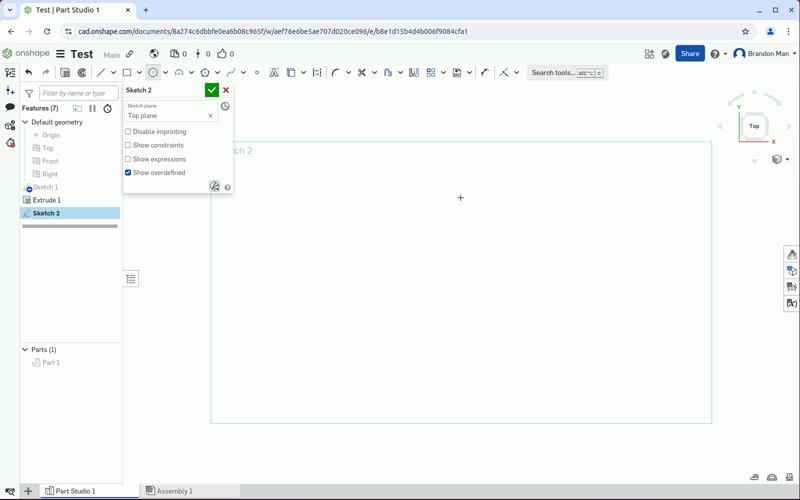
click(460, 197)
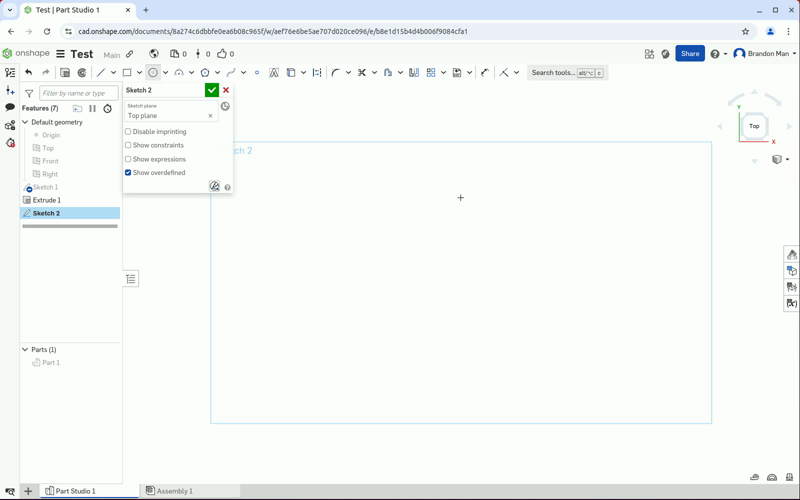
key_up(shift)
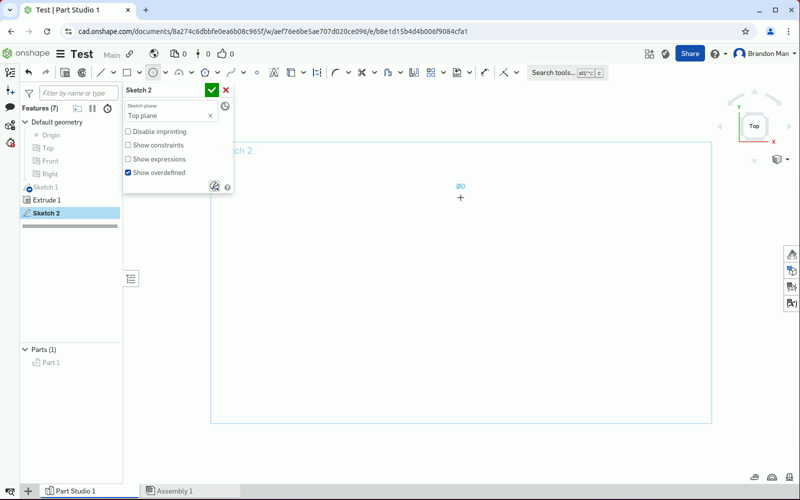
mouse_move(487, 197)
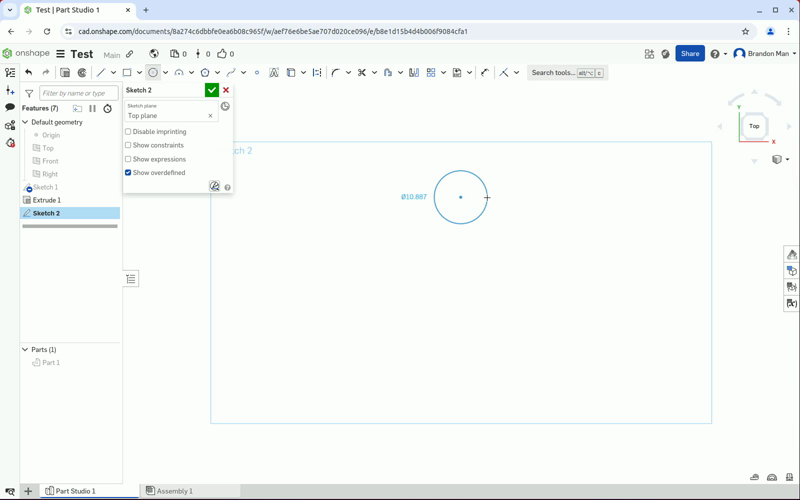
click(487, 197)
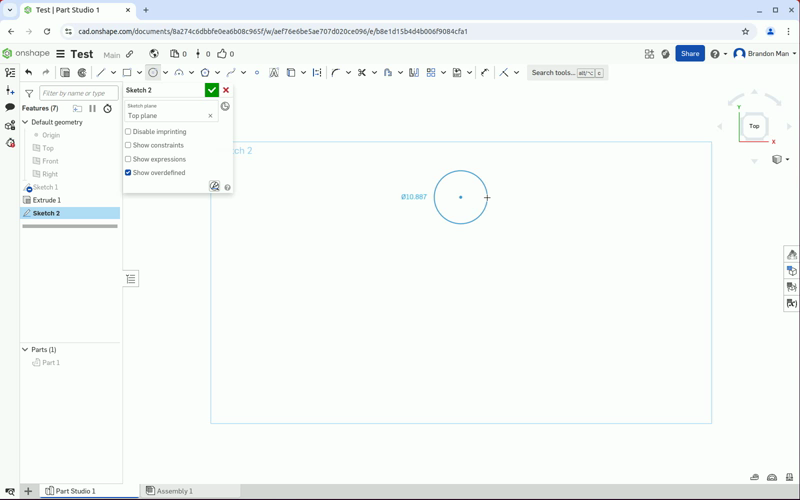
key(esc)
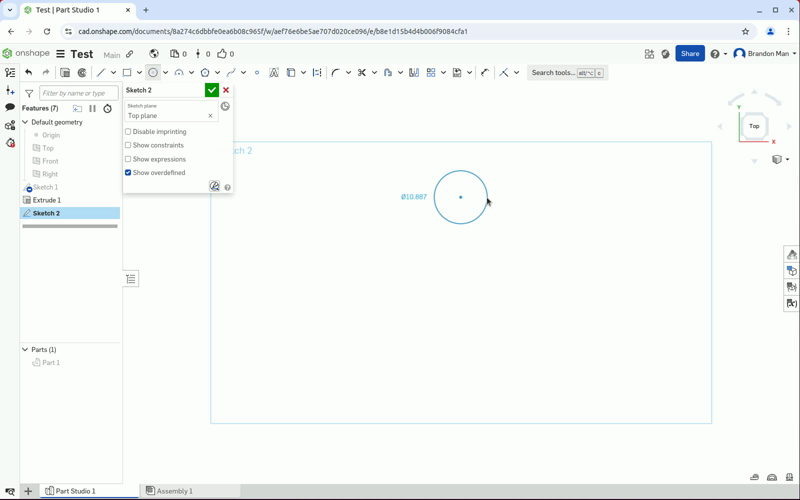
mouse_move(456, 206)
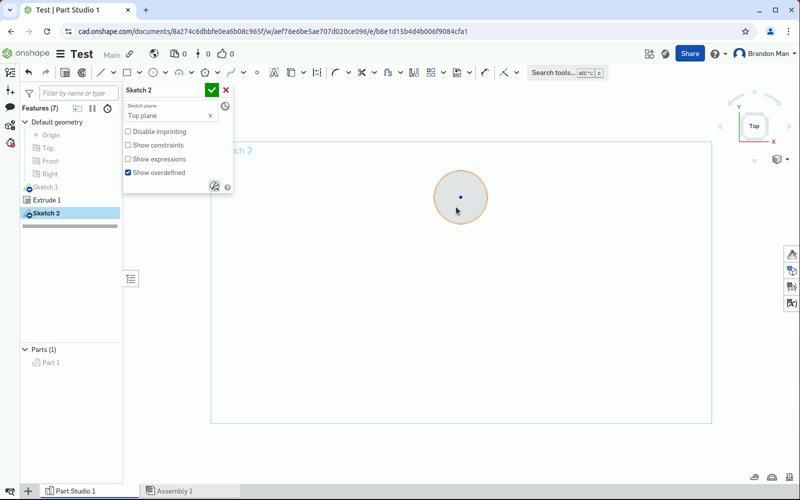
click(456, 206)
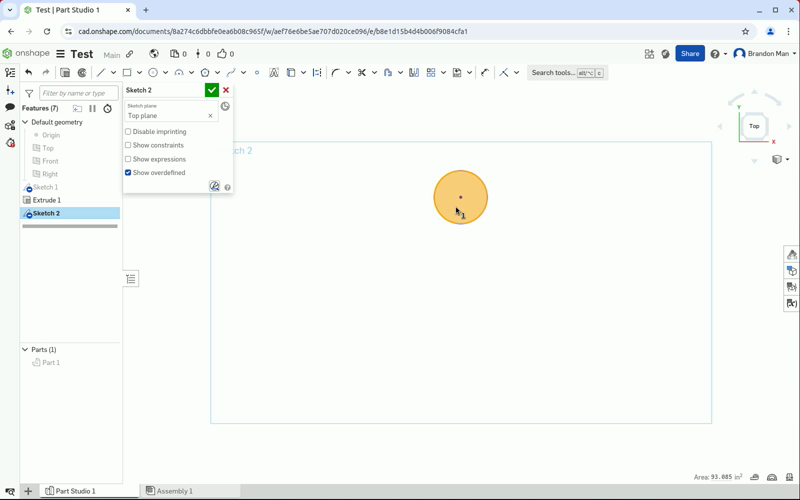
mouse_move(73, 352)
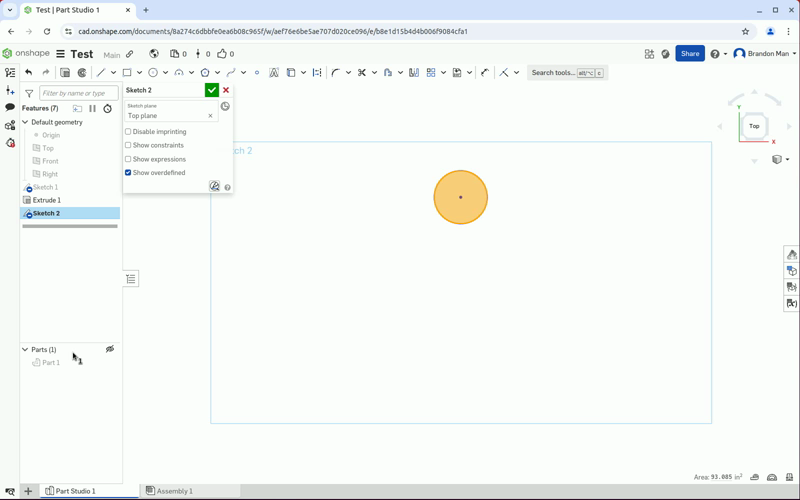
key(shift+y)
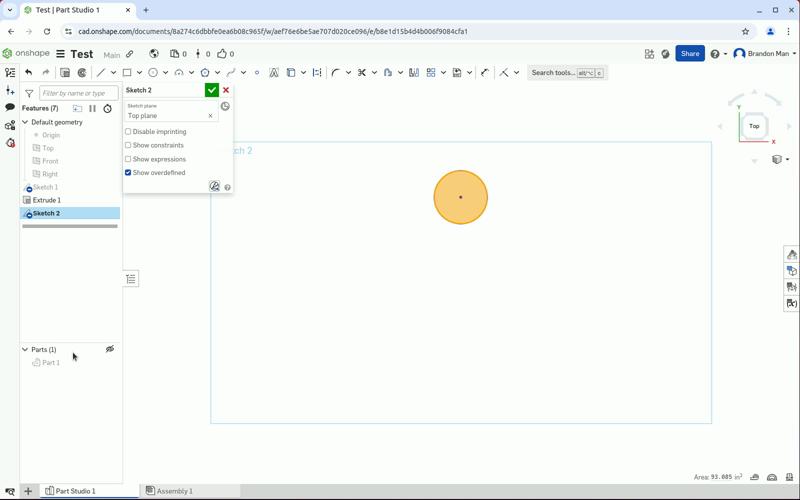
key(shift+e)
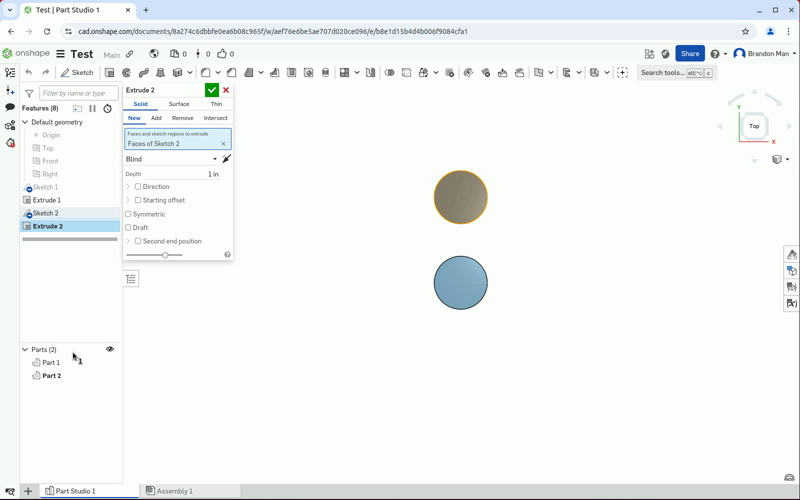
mouse_move(143, 106)
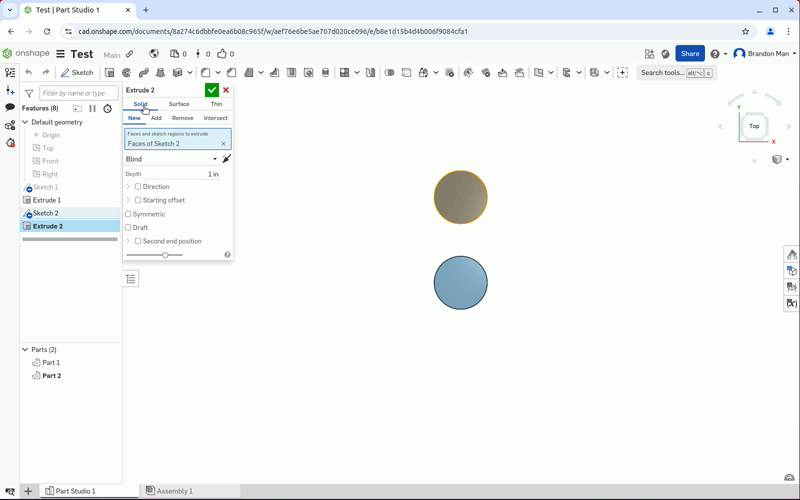
click(143, 106)
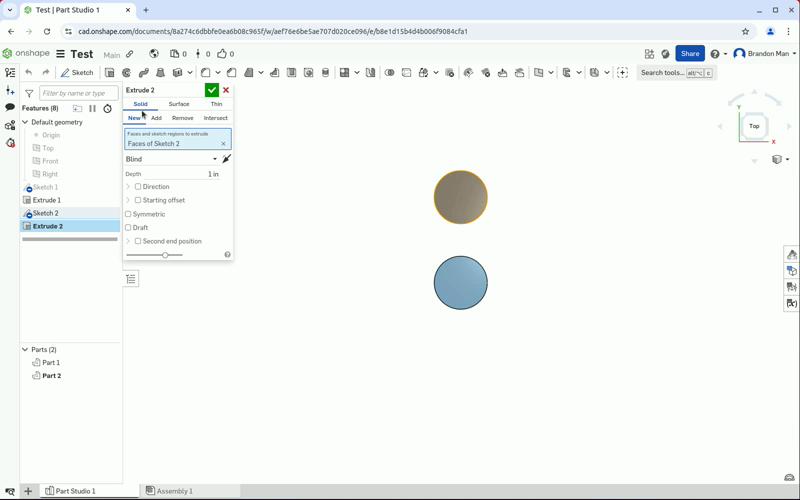
mouse_move(137, 120)
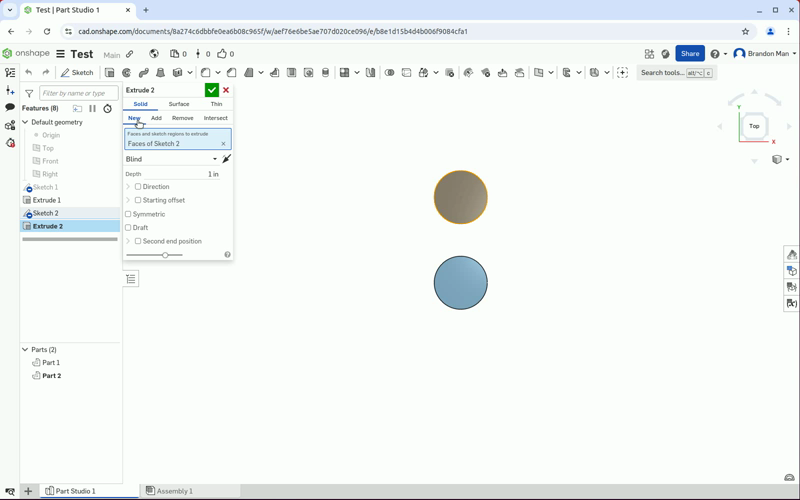
click(137, 120)
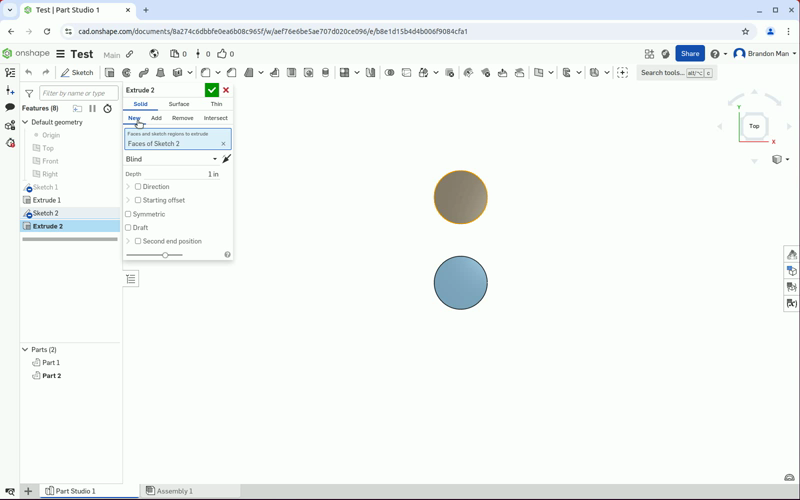
key(tab, 4)
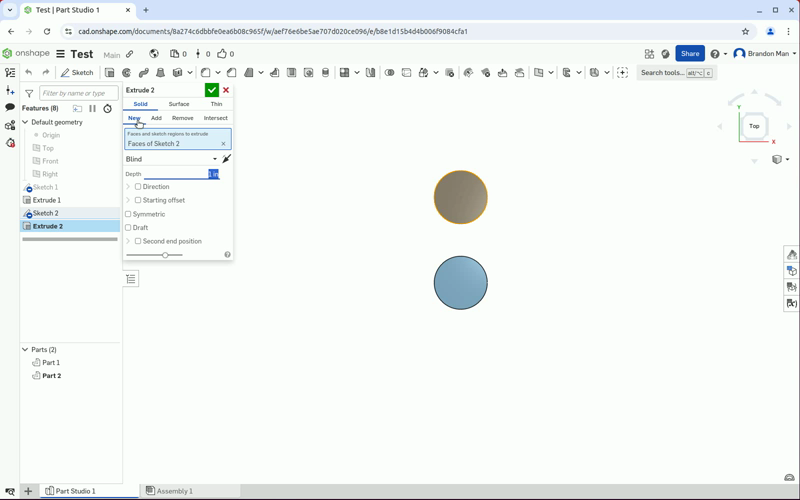
text(0.963)
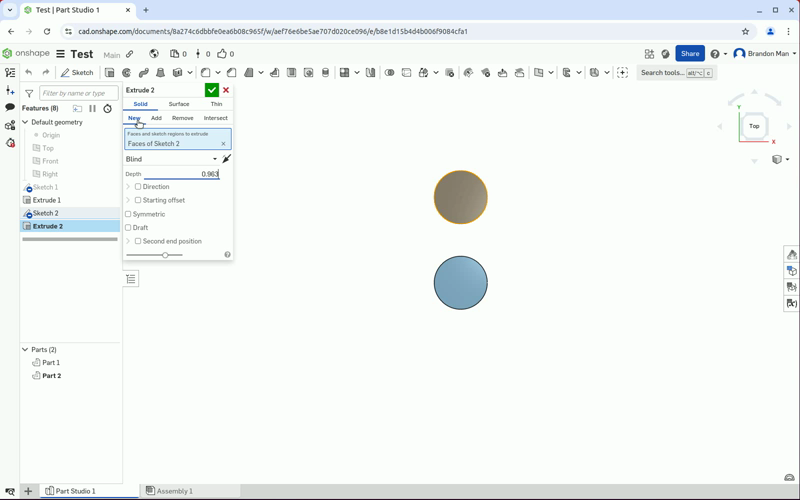
key(enter)
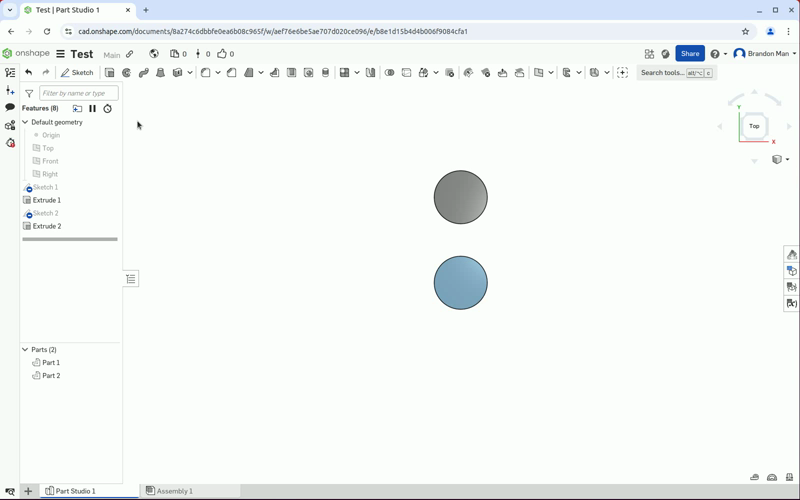
key(shift+h)
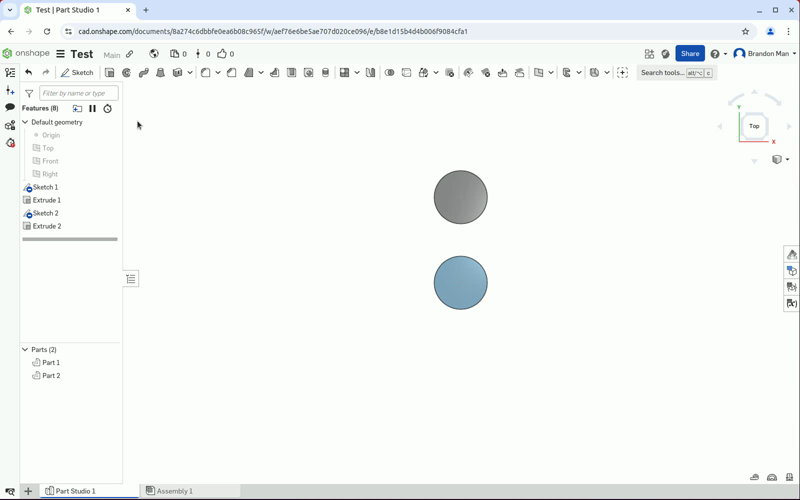
key(shift+h)
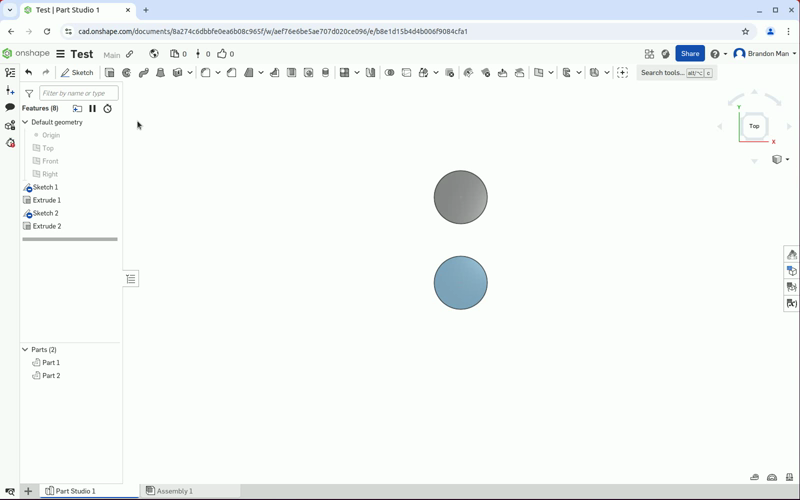
key(shift+7)
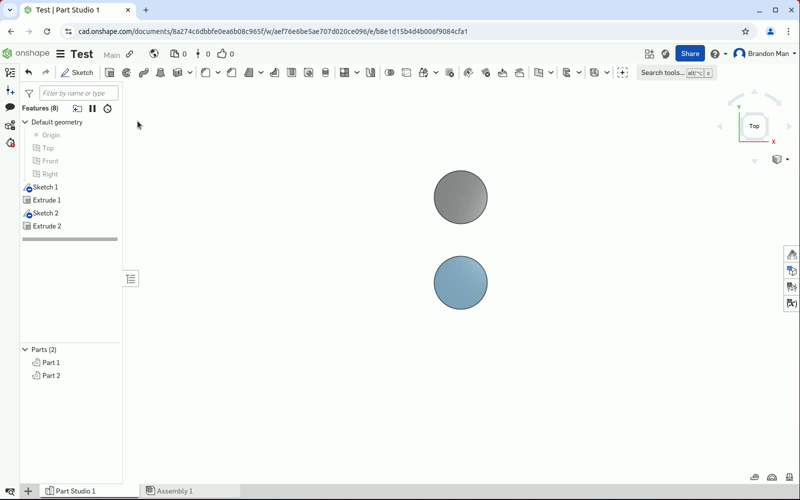
key(up, 3)
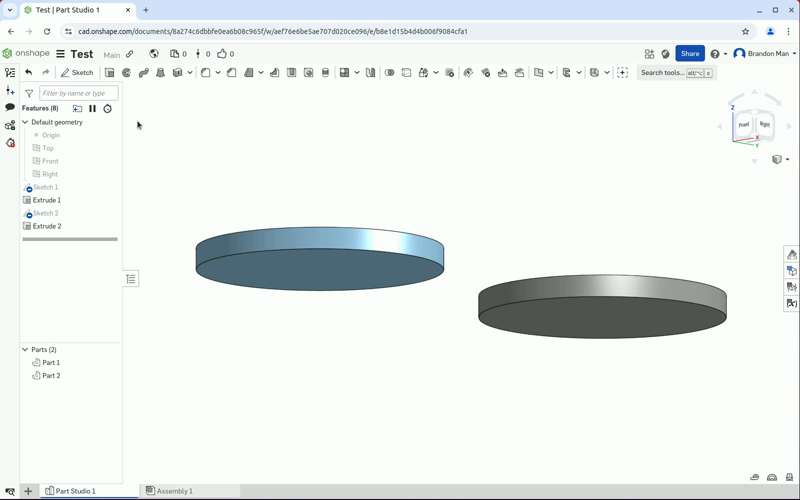
key(left, 3)
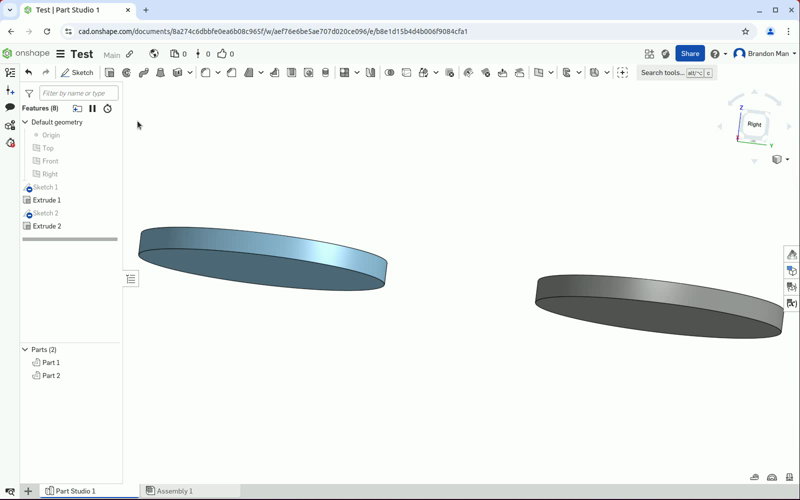
key(right, 3)
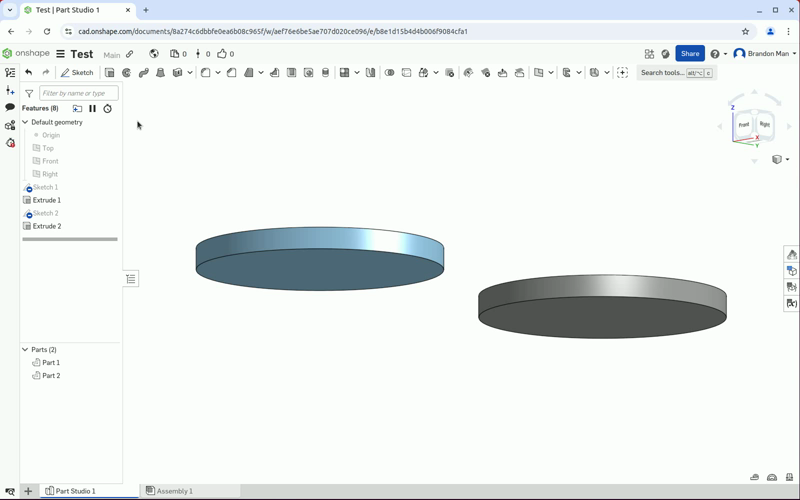
key(down, 3)
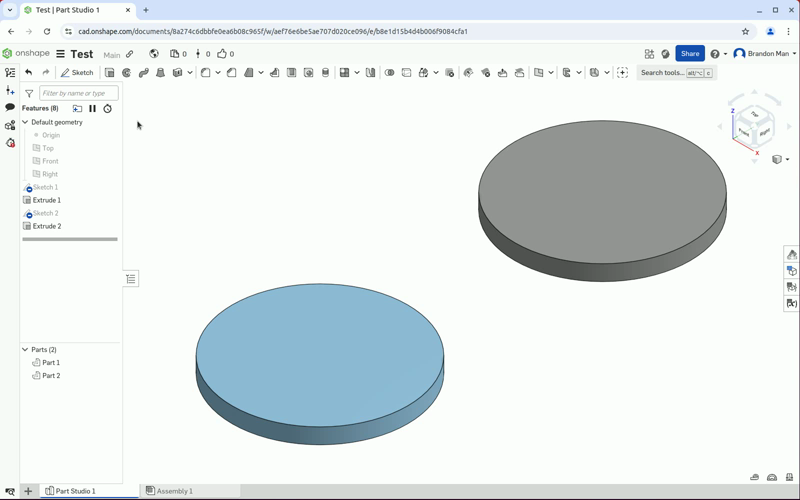
mouse_move(73, 189)
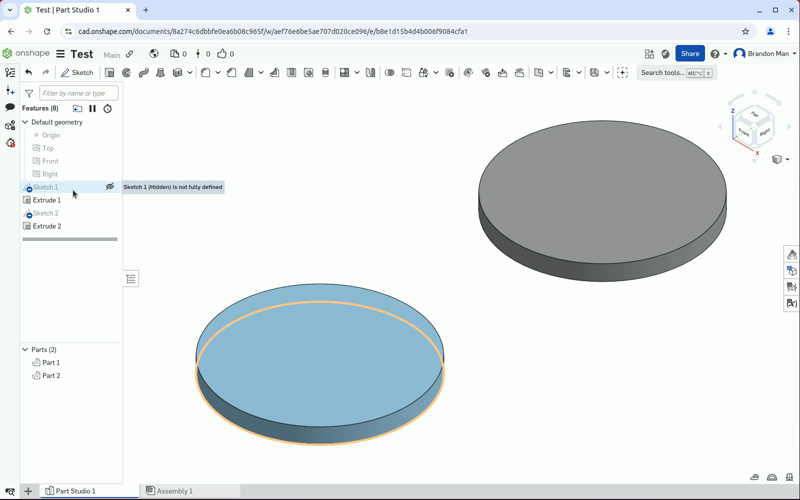
click(73, 189)